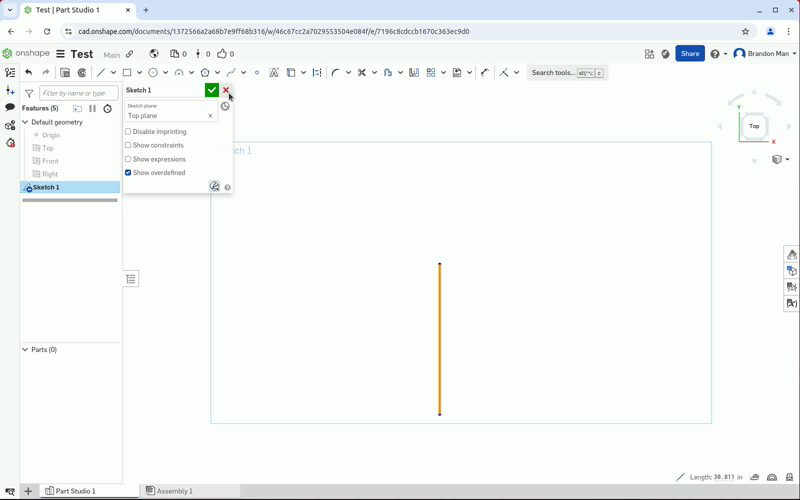
key(shift+h)
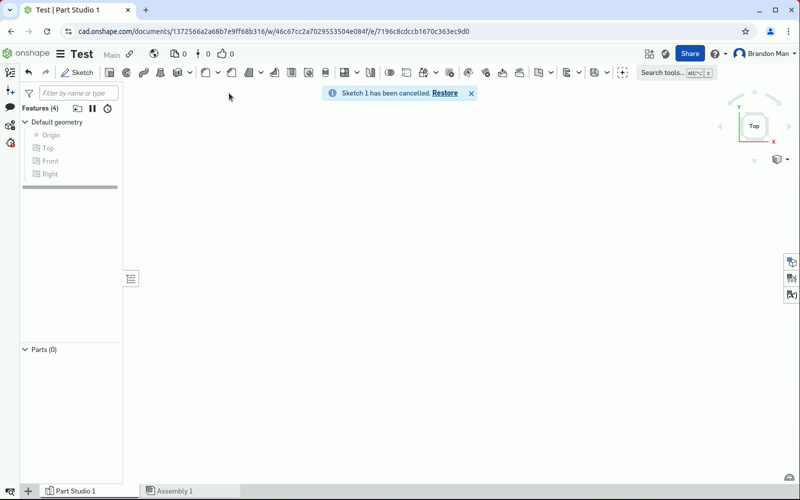
mouse_move(73, 352)
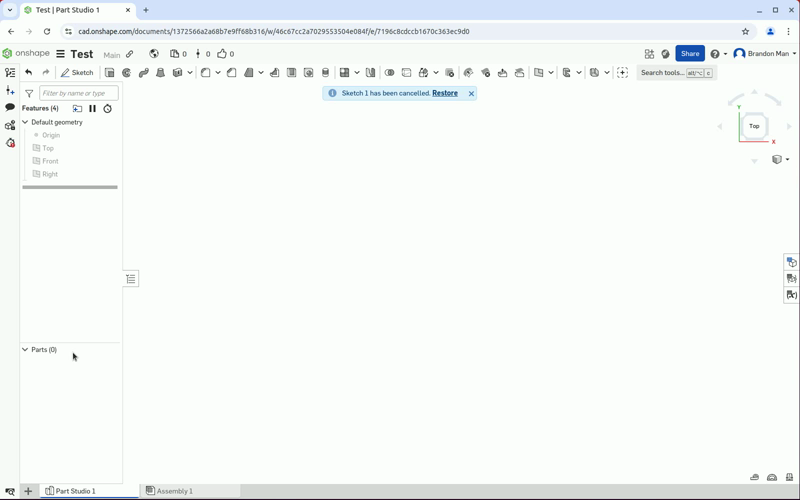
key(y)
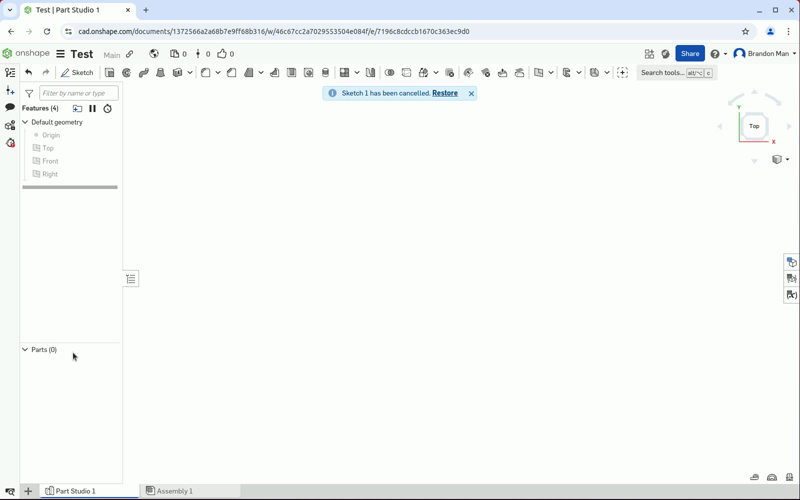
key(shift+p)
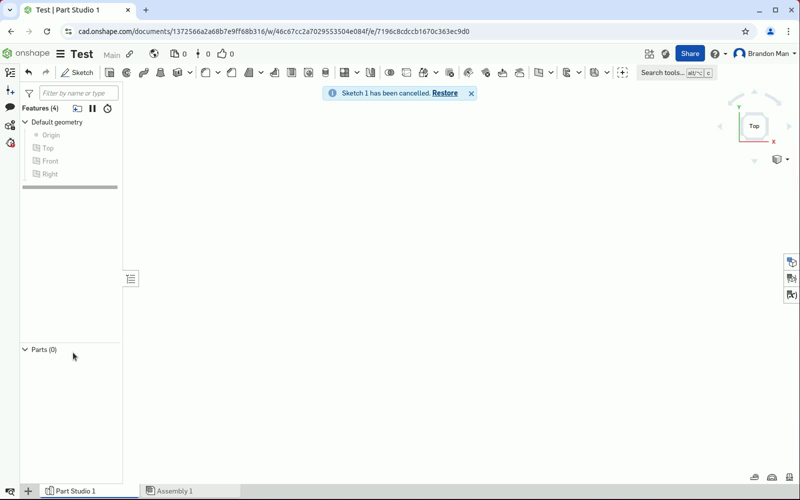
key(space)
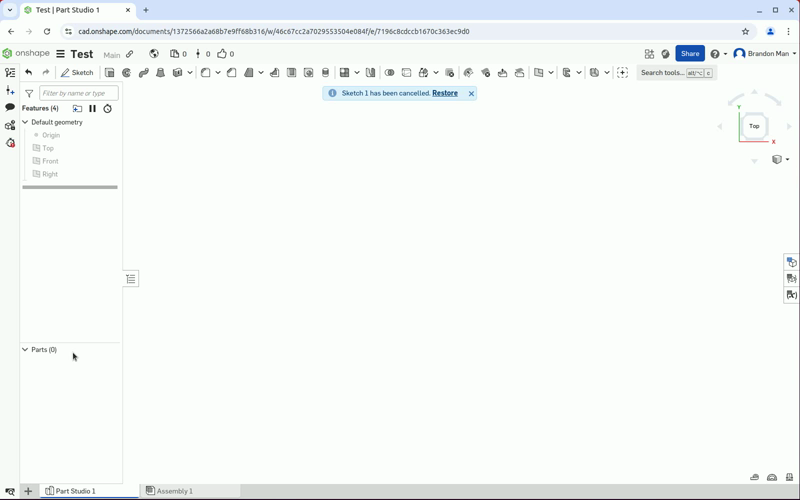
key_down(shift)
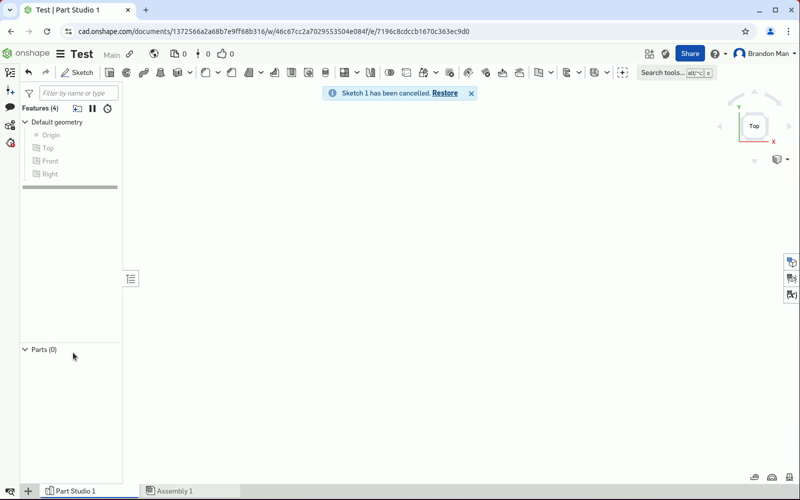
key(up)
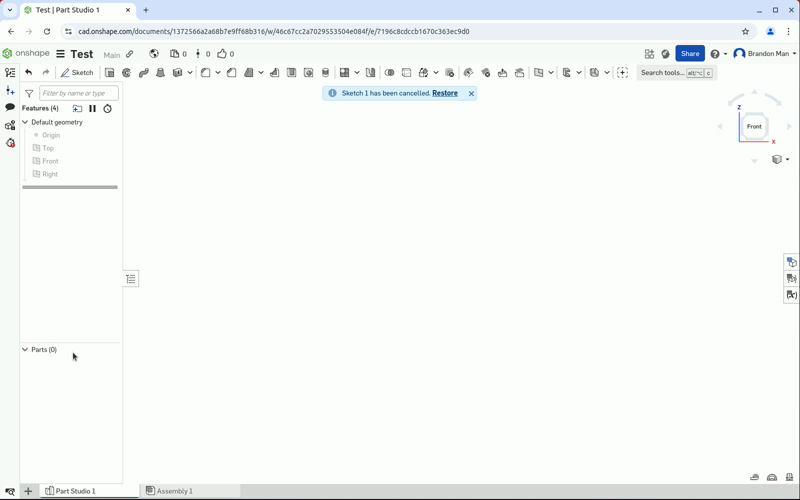
key_up(shift)
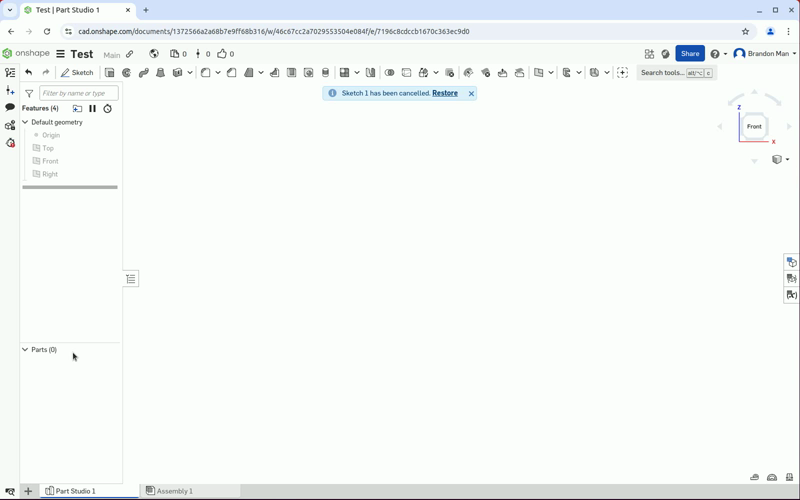
mouse_move(73, 352)
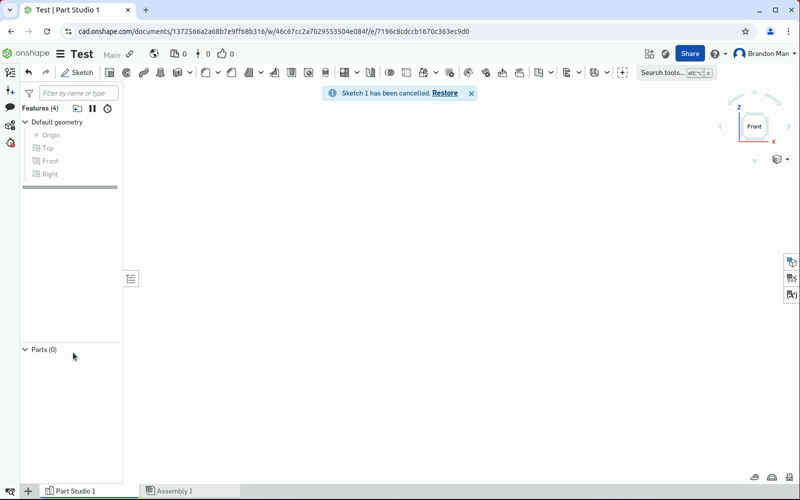
key(shift+y)
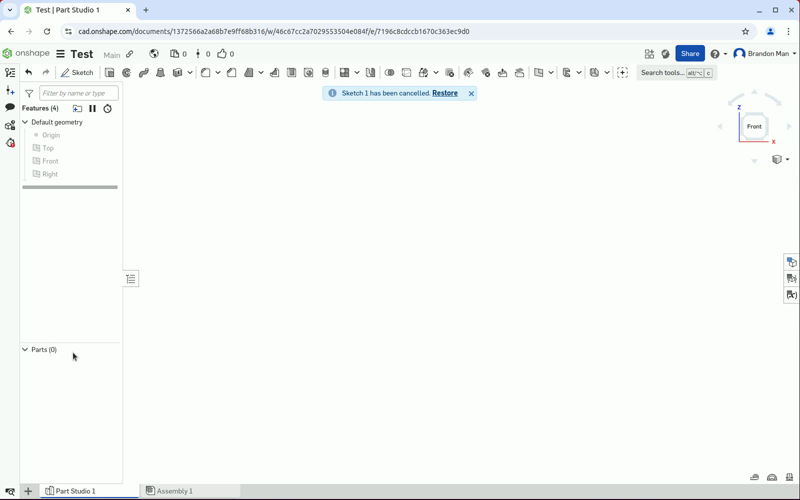
key(shift+s)
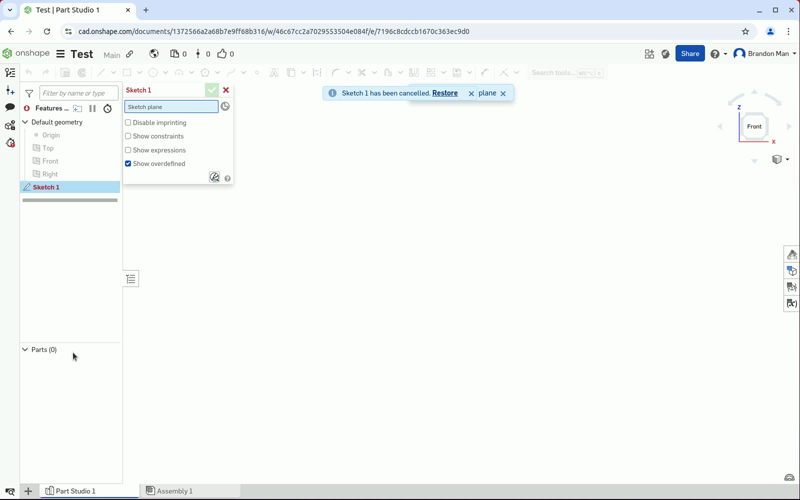
mouse_move(73, 163)
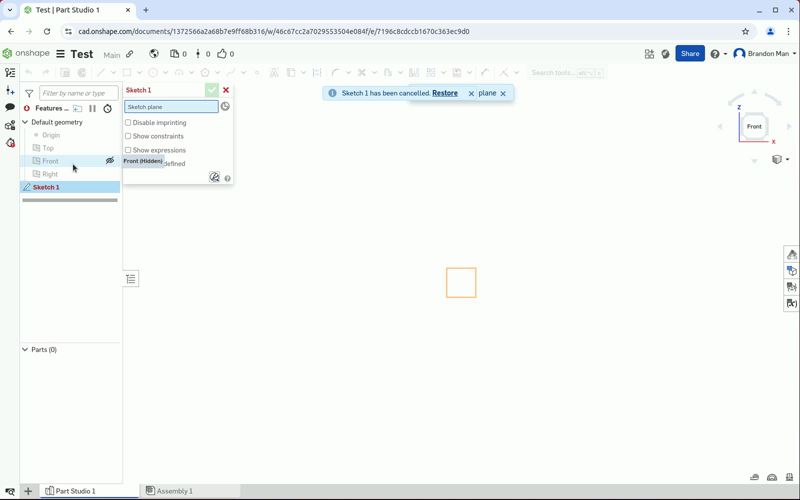
click(73, 163)
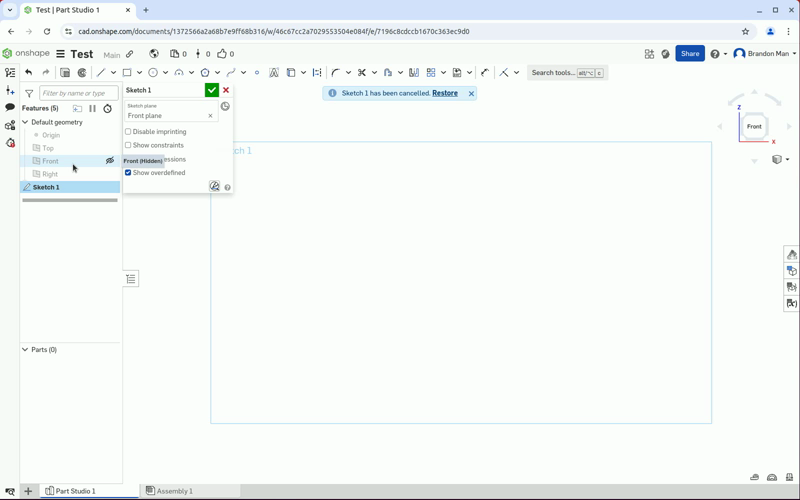
mouse_move(73, 352)
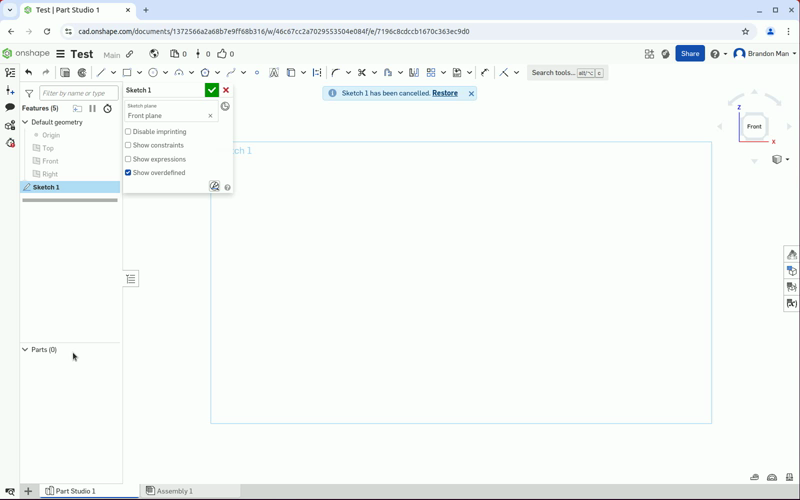
key(y)
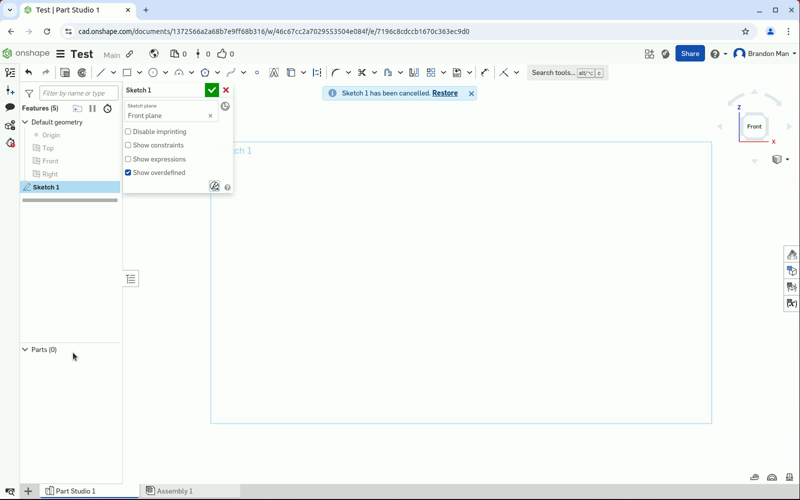
key(c)
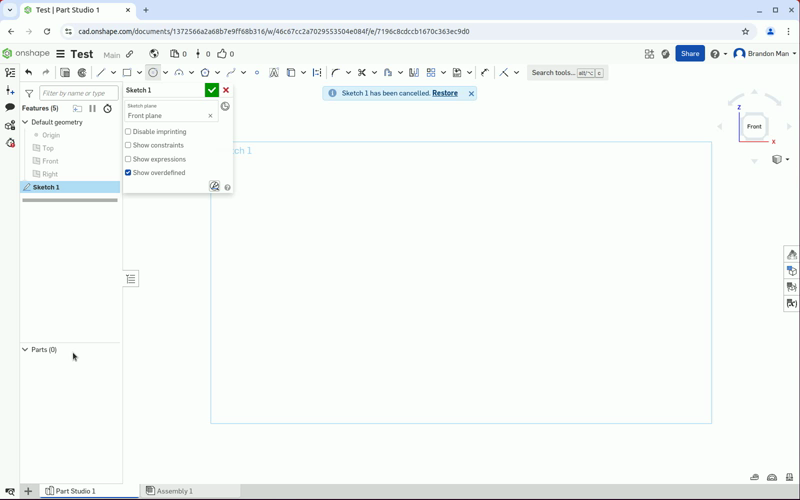
key_down(shift)
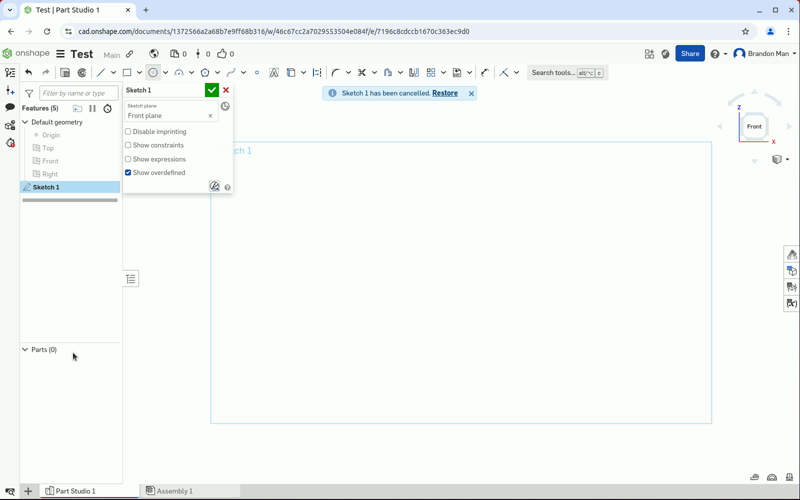
mouse_move(461, 282)
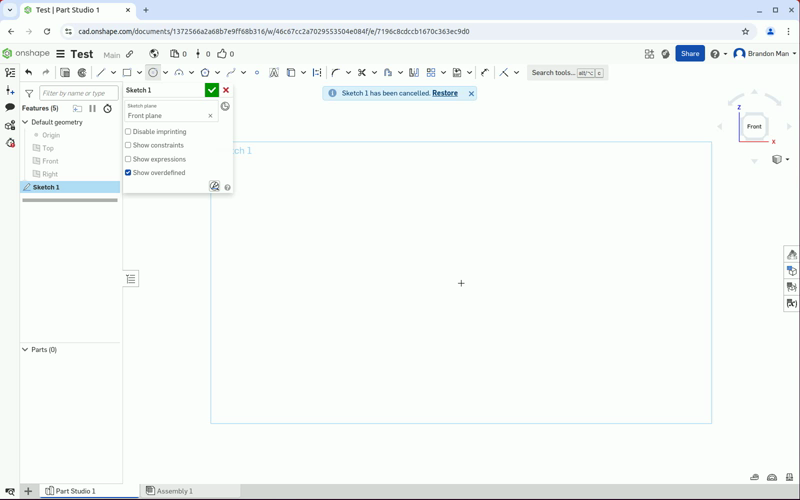
click(461, 282)
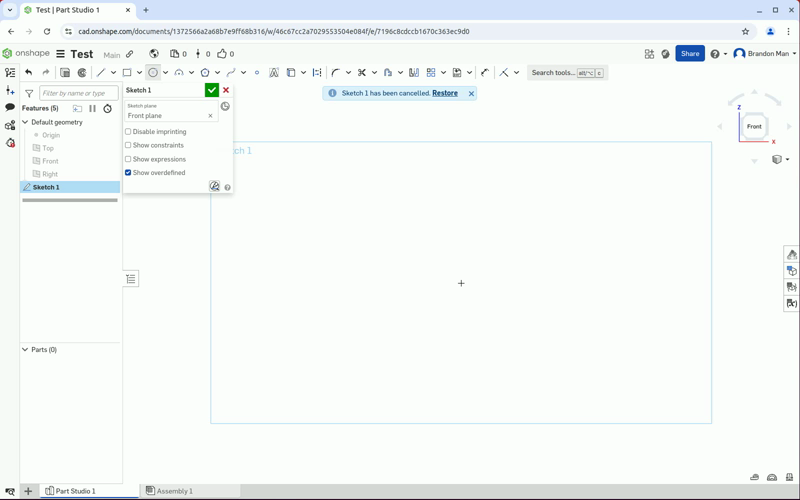
key_up(shift)
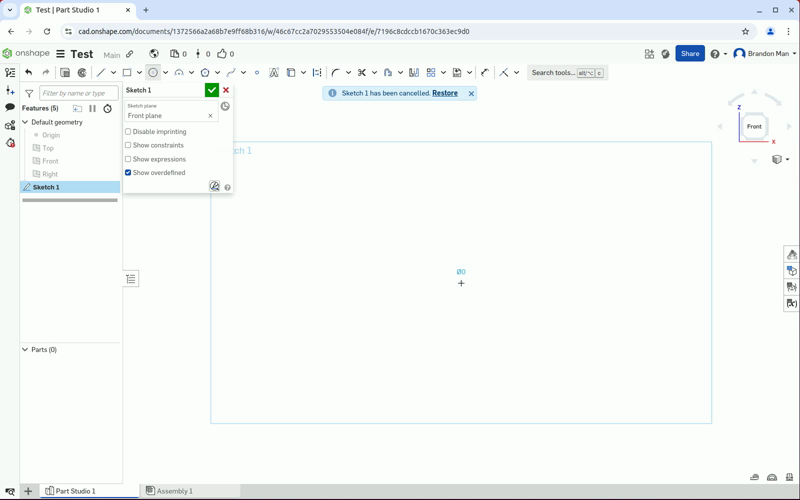
mouse_move(518, 282)
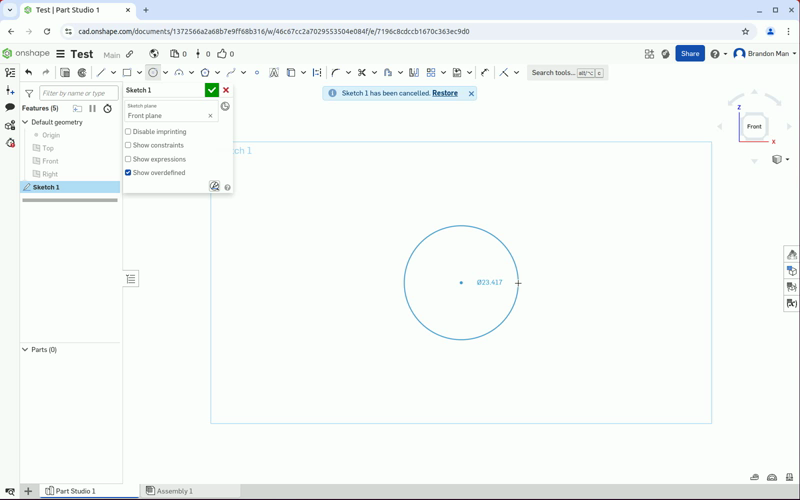
click(518, 282)
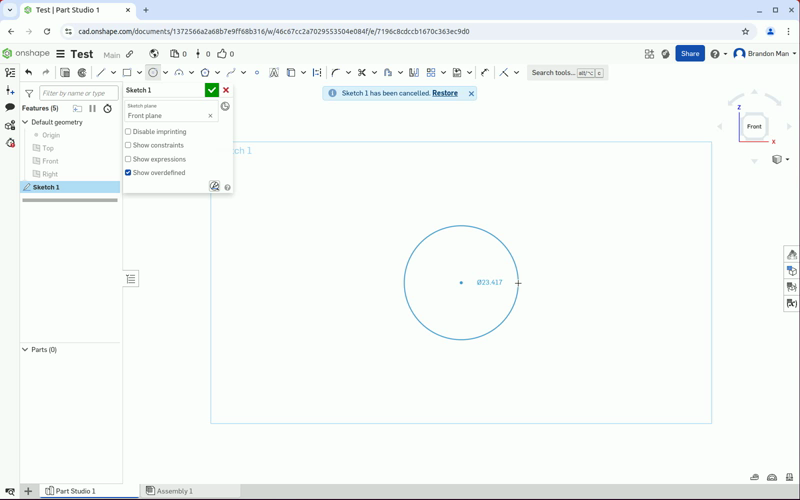
key(esc)
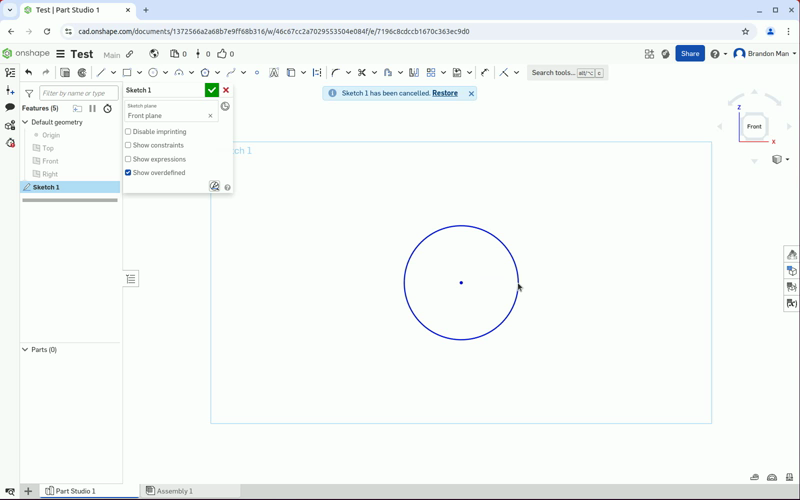
mouse_move(483, 260)
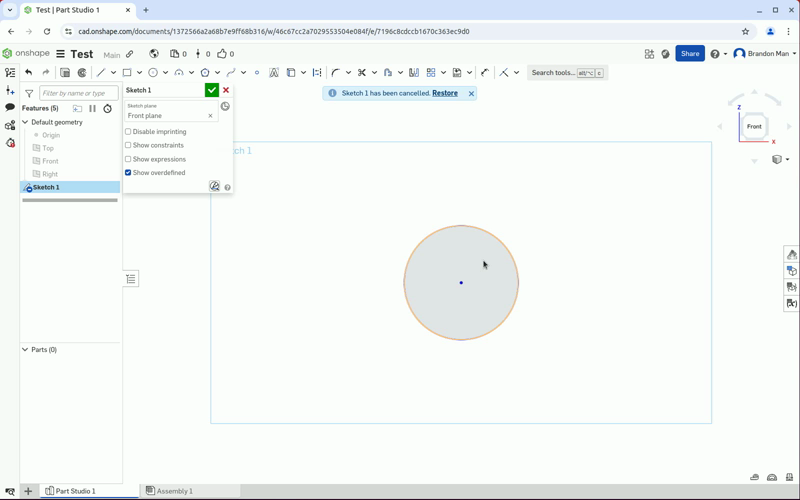
click(483, 260)
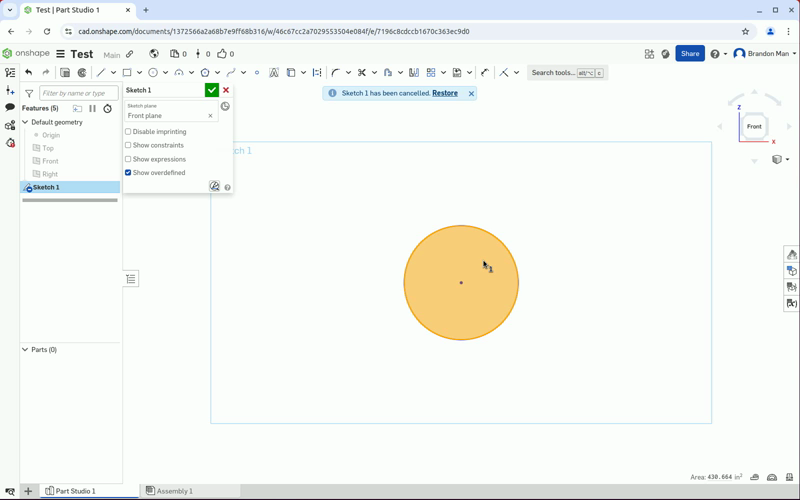
mouse_move(73, 352)
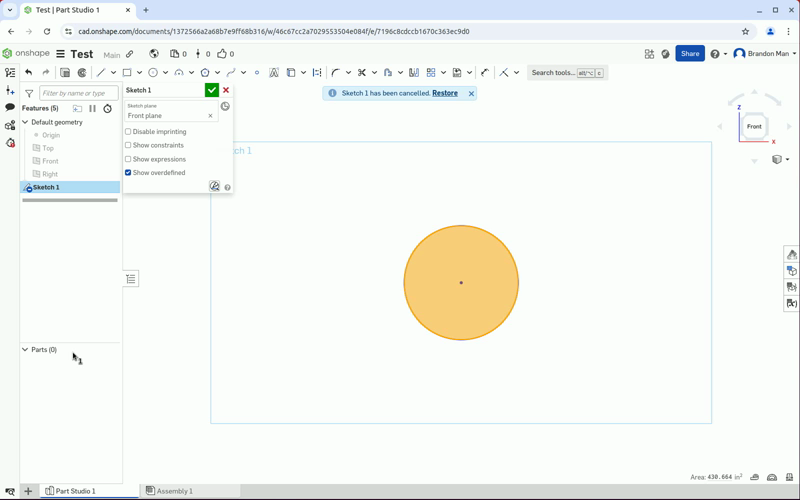
key(shift+y)
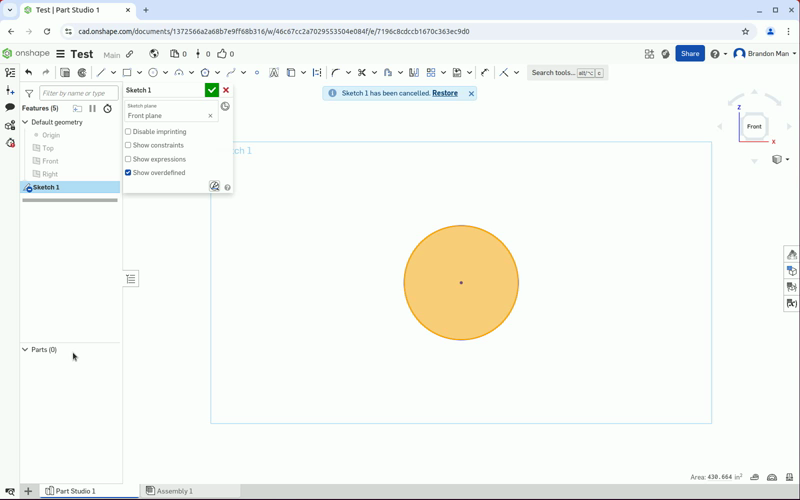
key(shift+e)
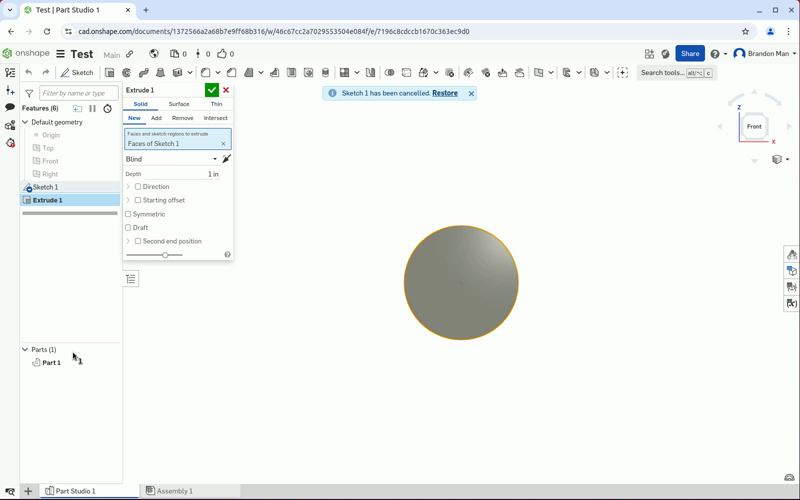
mouse_move(143, 106)
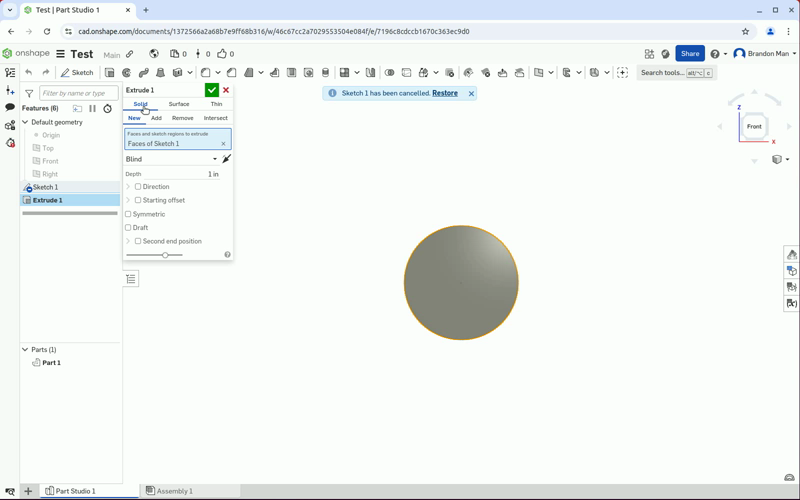
click(143, 106)
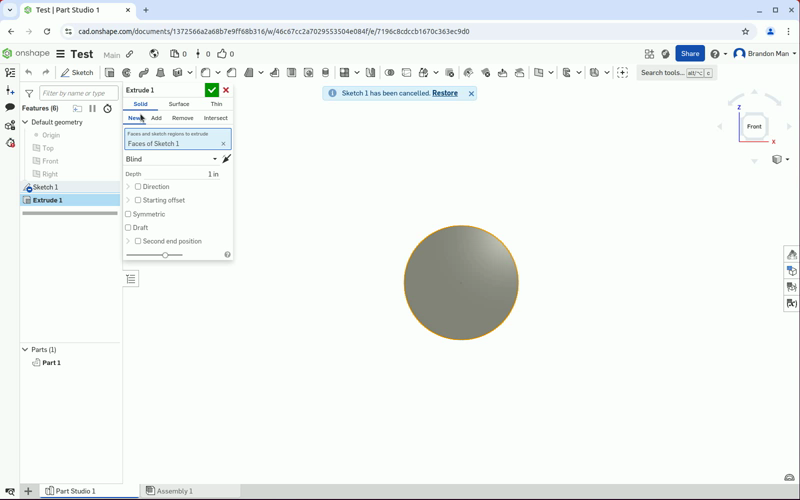
mouse_move(137, 120)
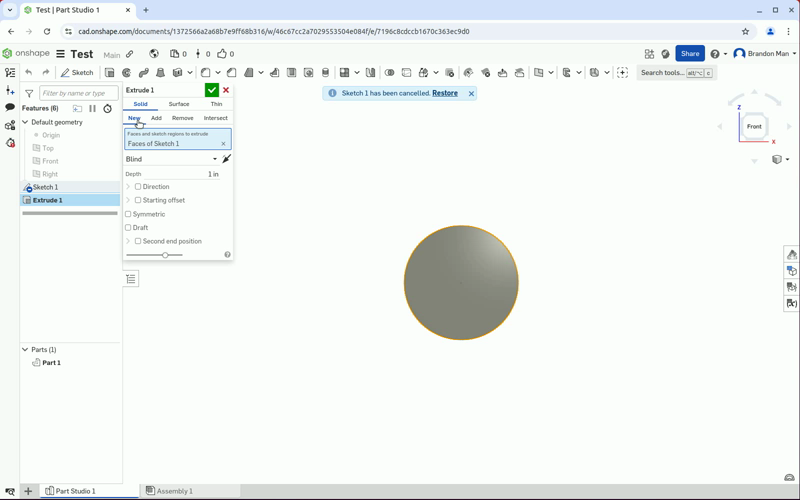
click(137, 120)
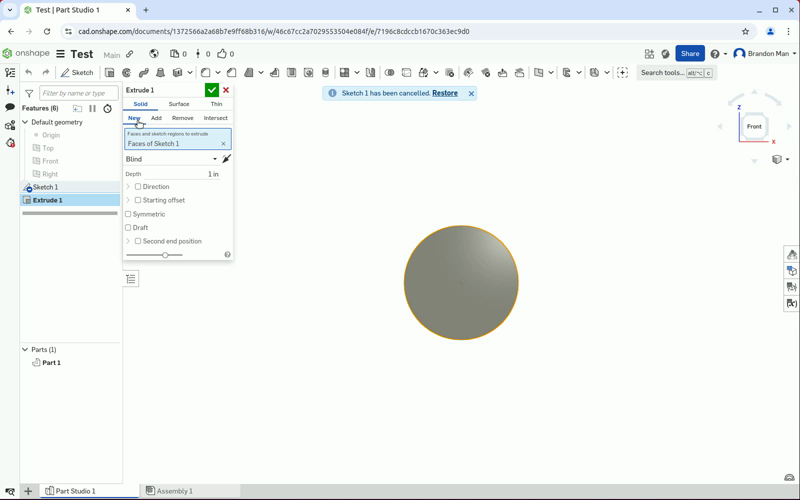
key(tab, 4)
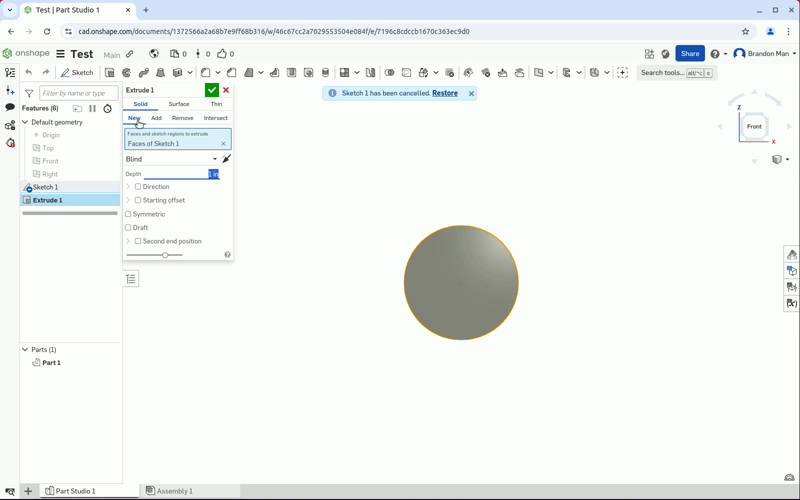
text(1.926)
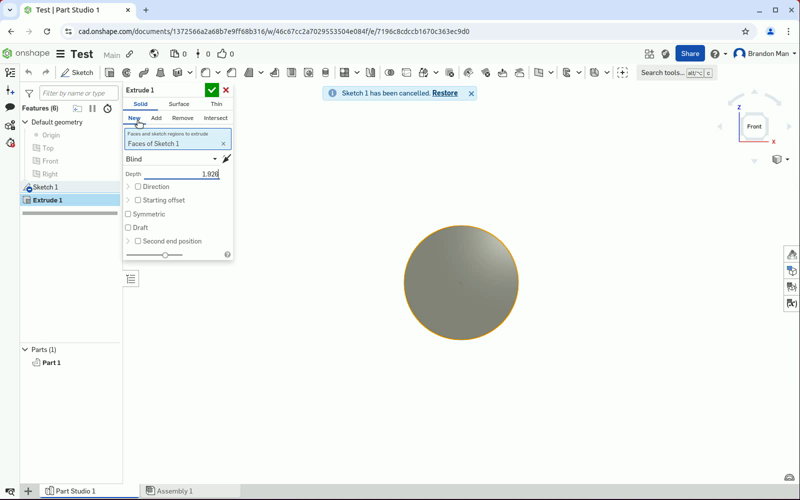
key(enter)
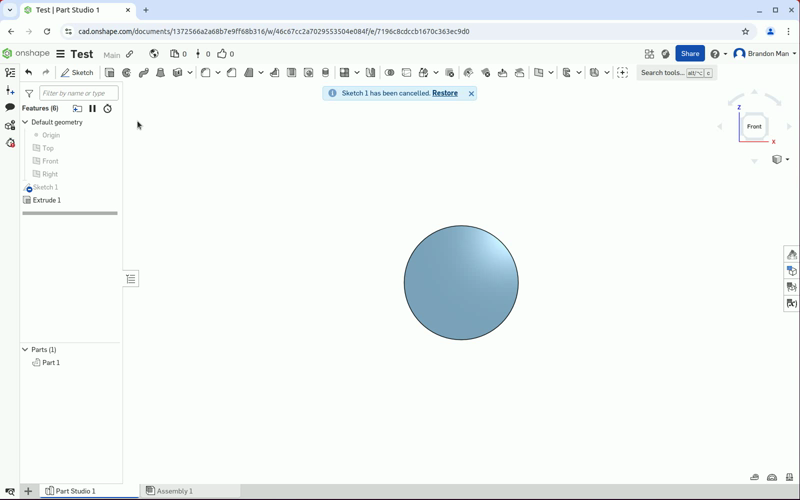
key(shift+h)
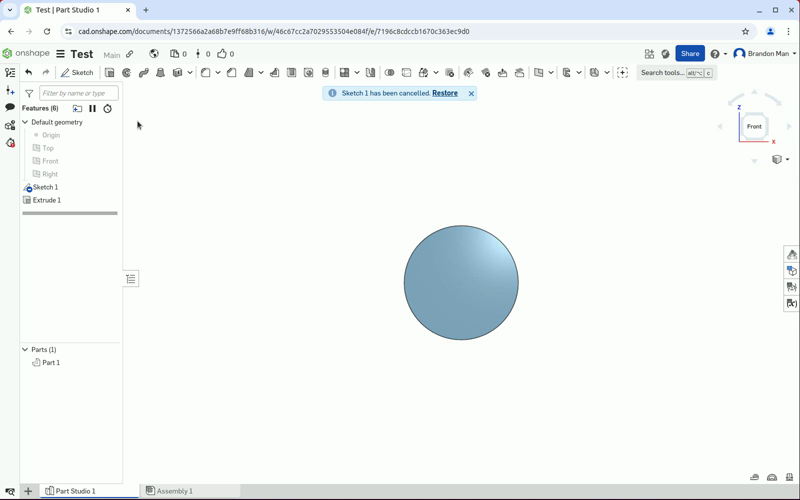
key(shift+h)
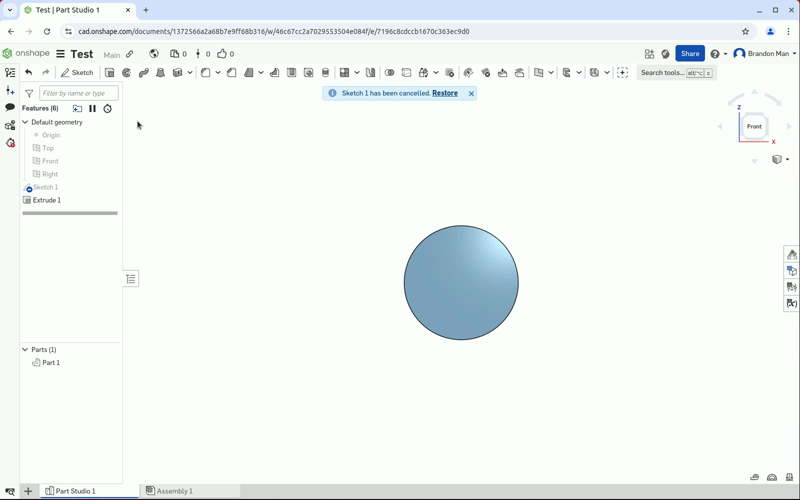
mouse_move(73, 189)
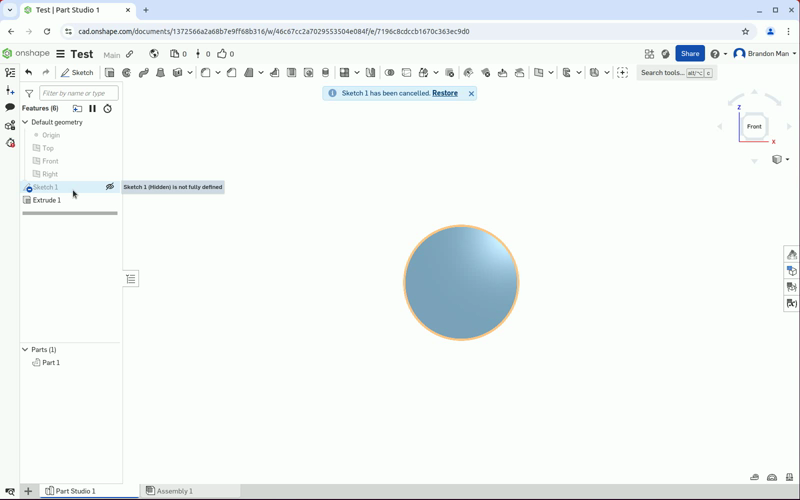
click(73, 189)
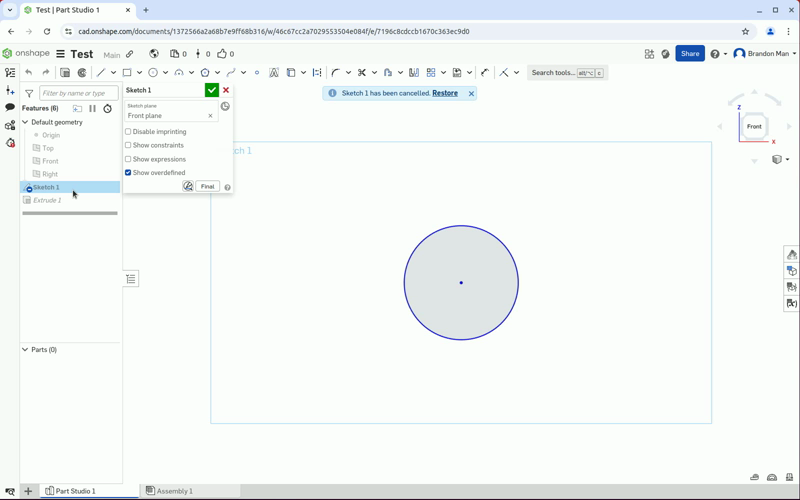
mouse_move(229, 92)
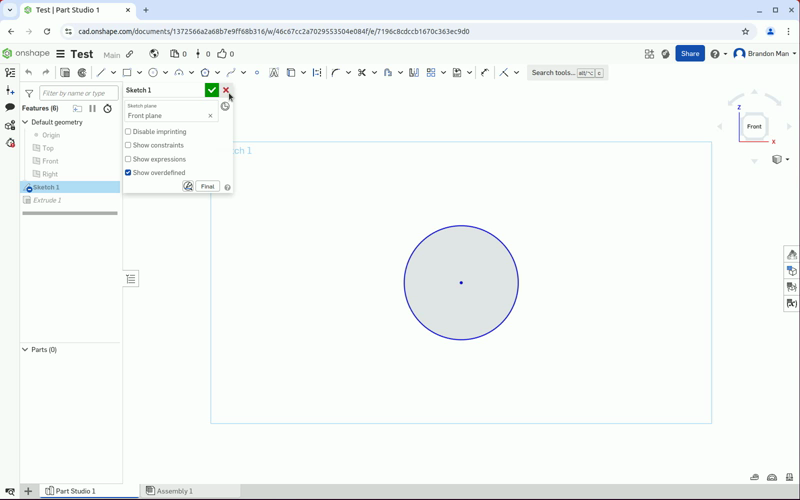
click(229, 92)
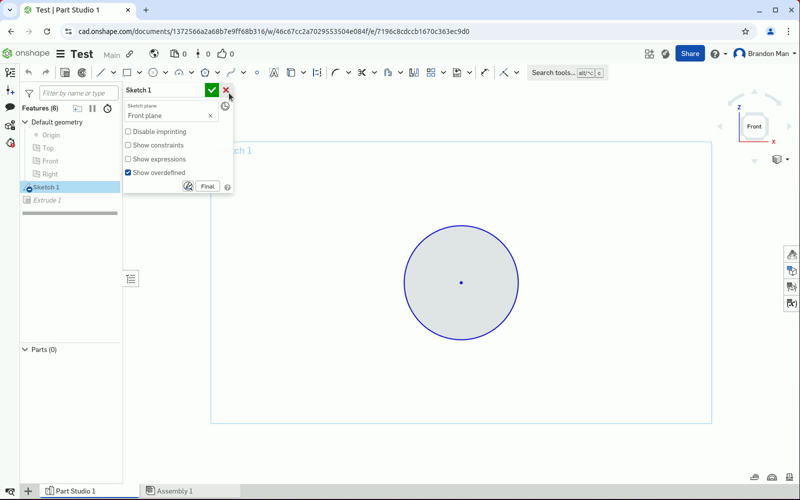
key(shift+s)
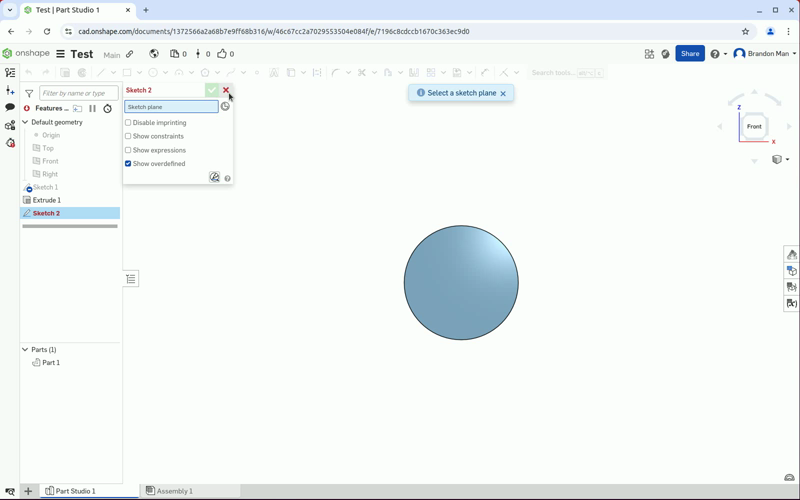
mouse_move(73, 163)
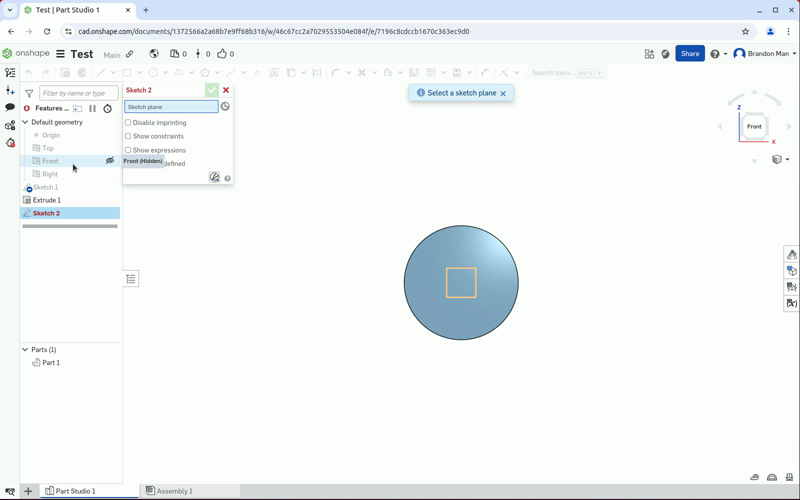
click(73, 163)
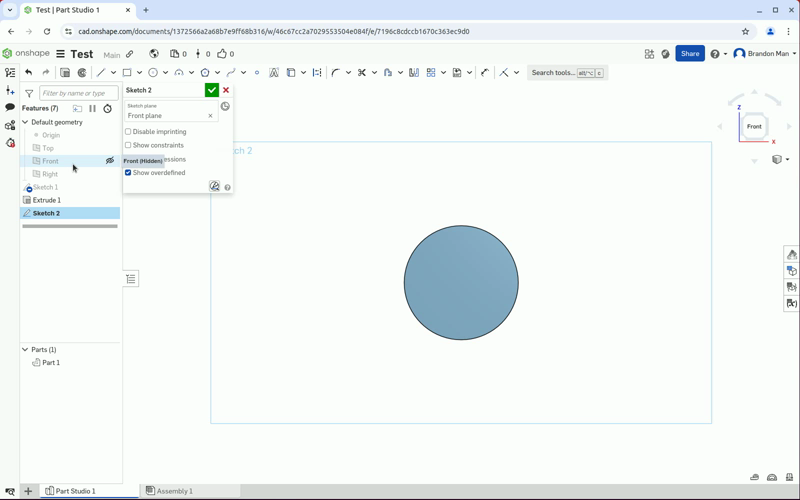
mouse_move(73, 352)
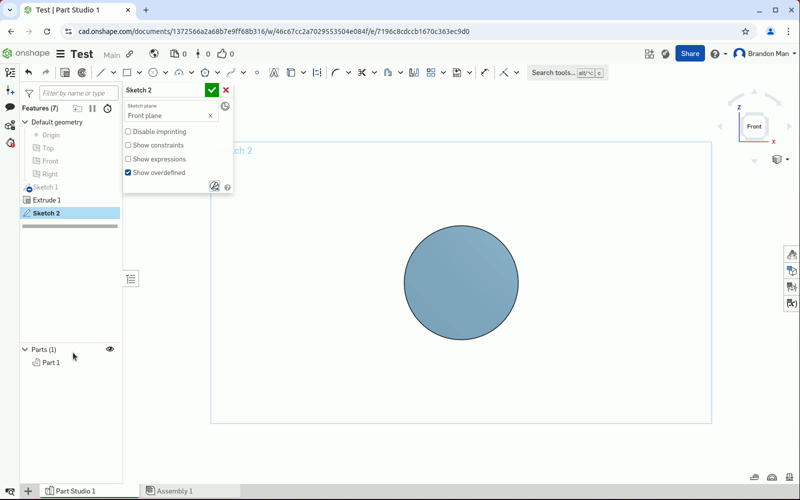
key(y)
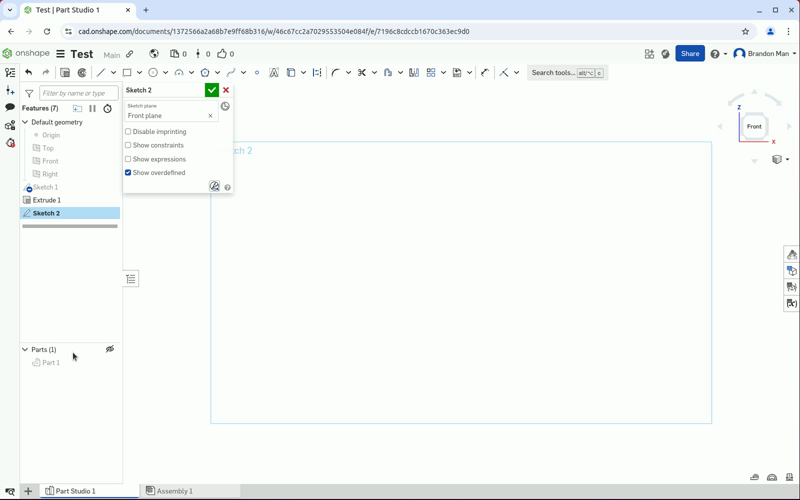
key(c)
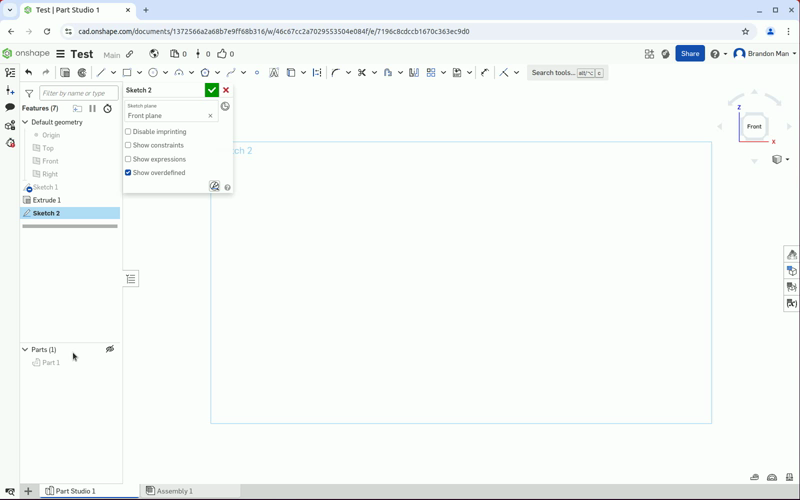
key_down(shift)
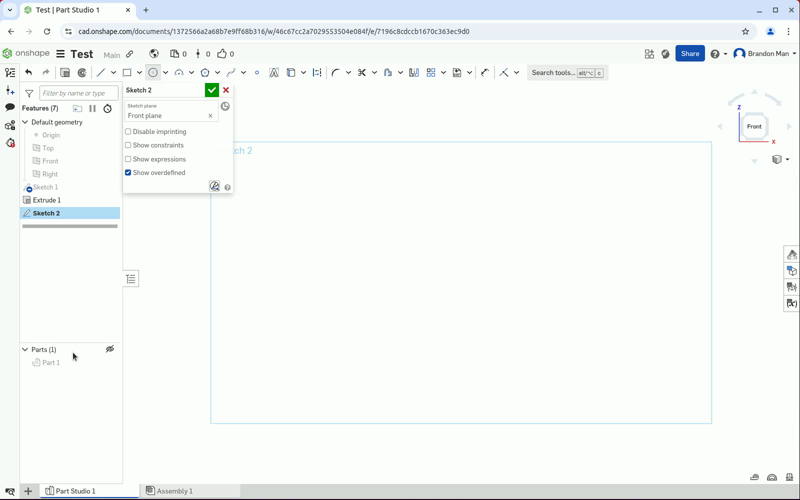
mouse_move(377, 282)
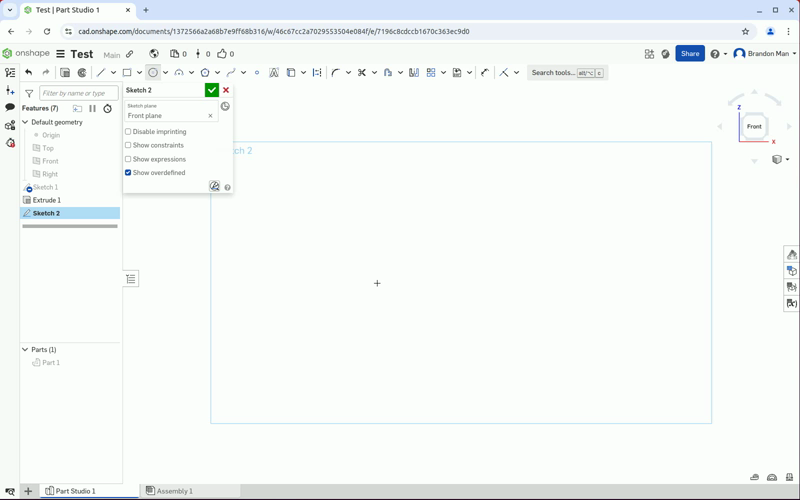
click(377, 282)
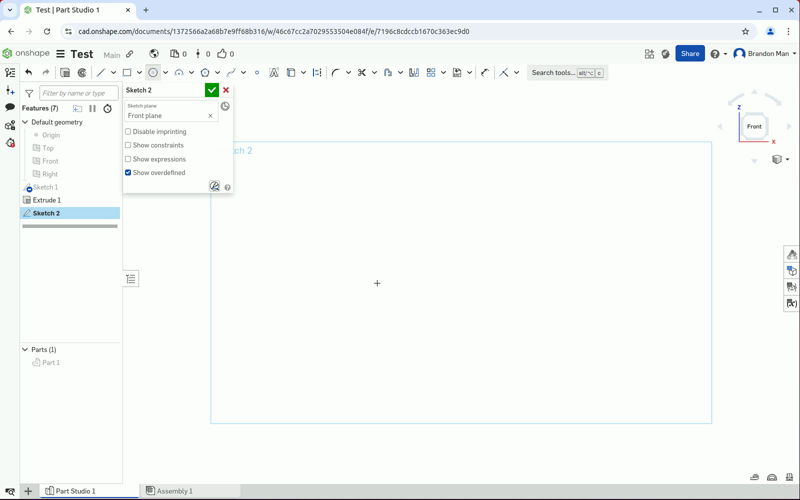
key_up(shift)
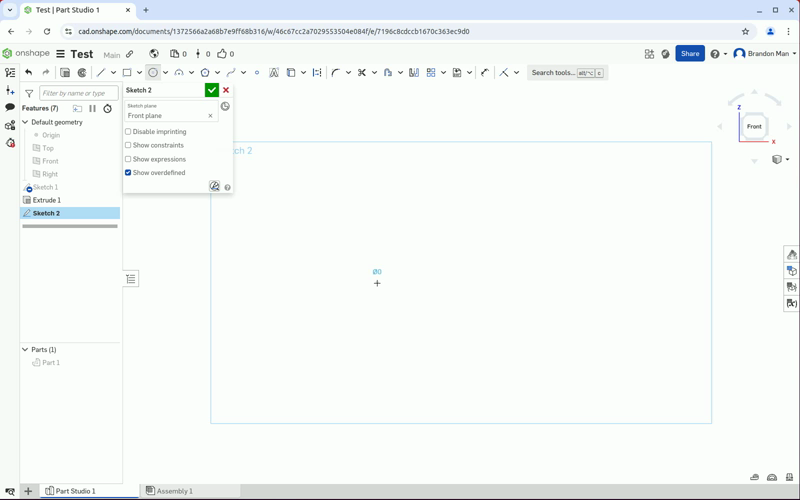
mouse_move(405, 282)
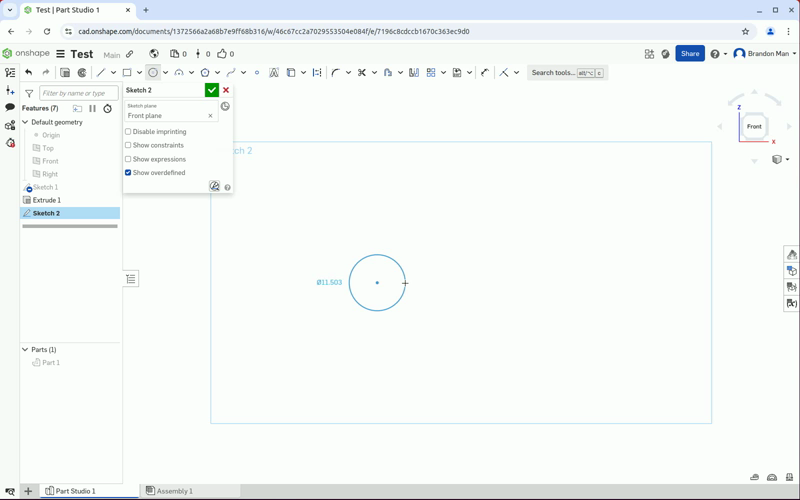
click(405, 282)
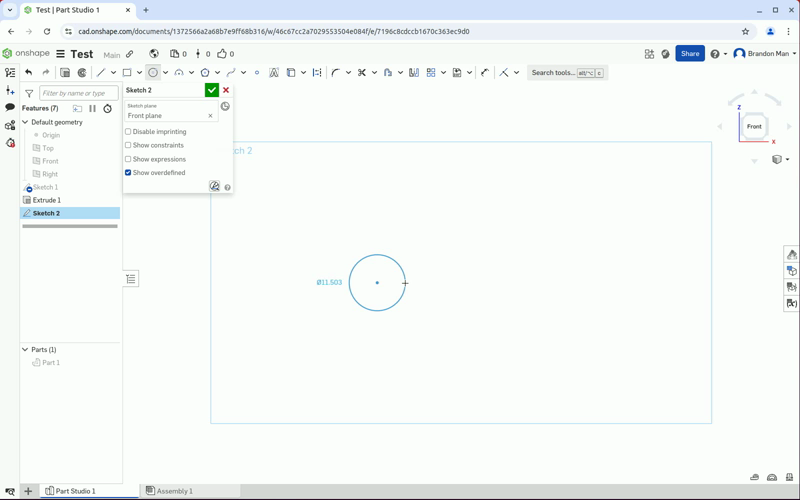
key(esc)
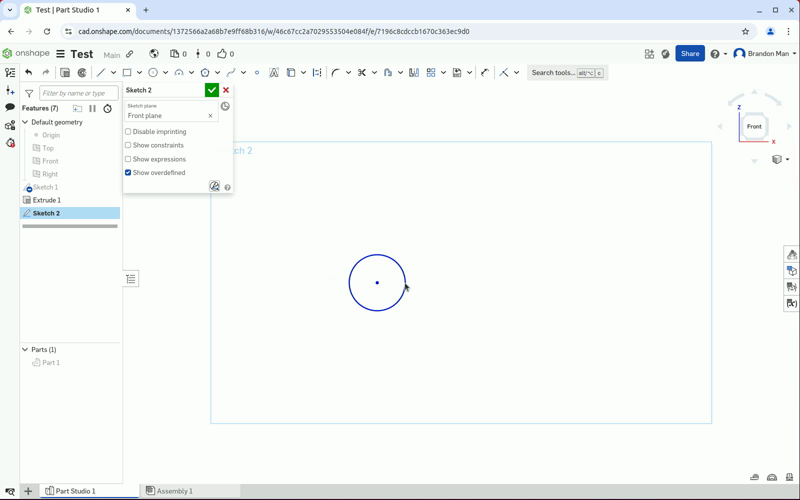
mouse_move(383, 269)
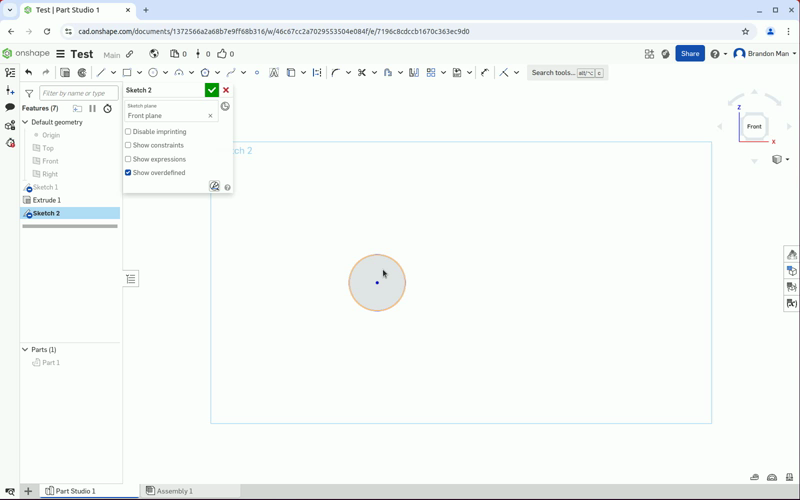
click(383, 269)
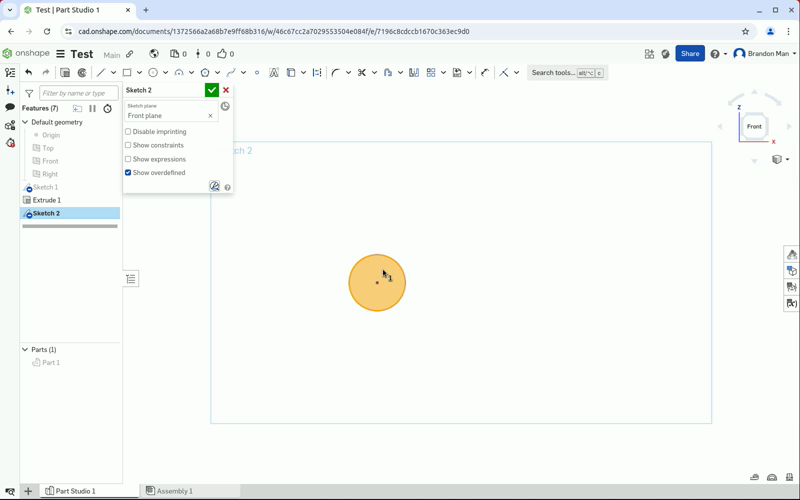
mouse_move(73, 352)
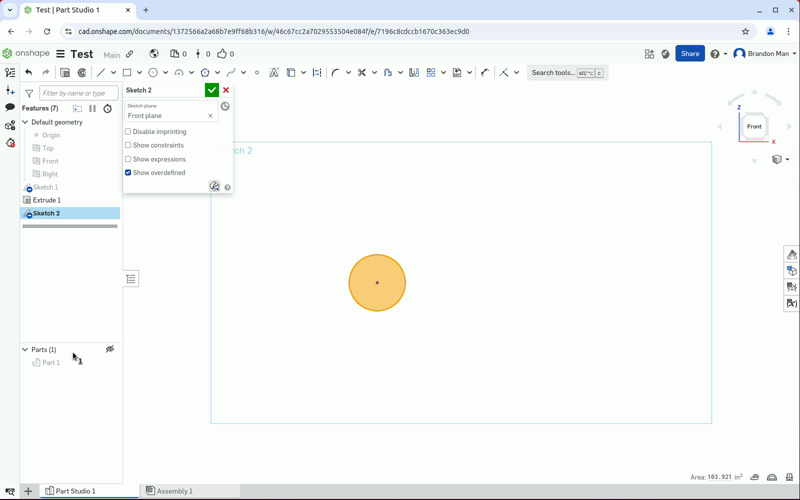
key(shift+y)
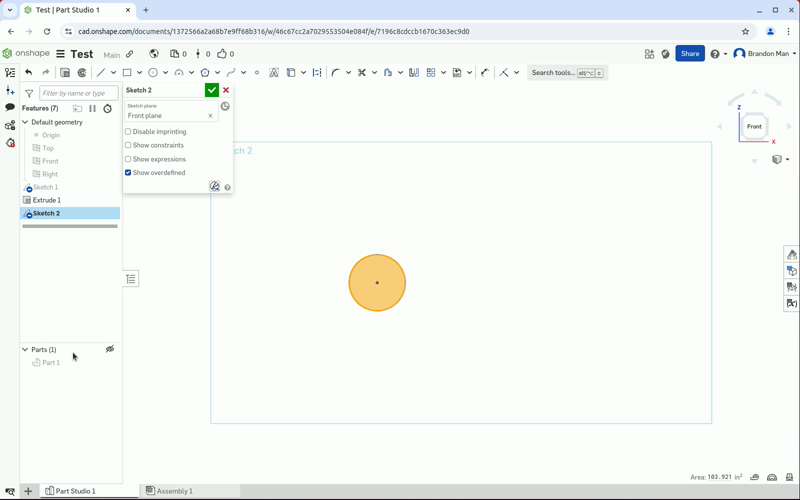
key(shift+e)
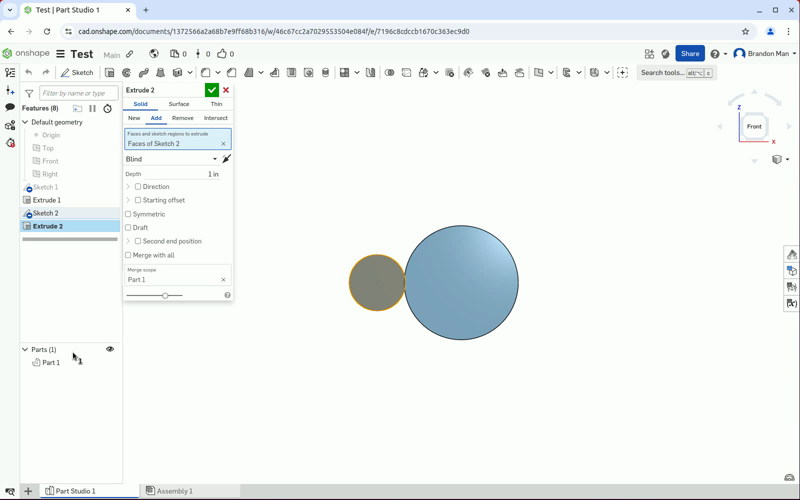
mouse_move(143, 106)
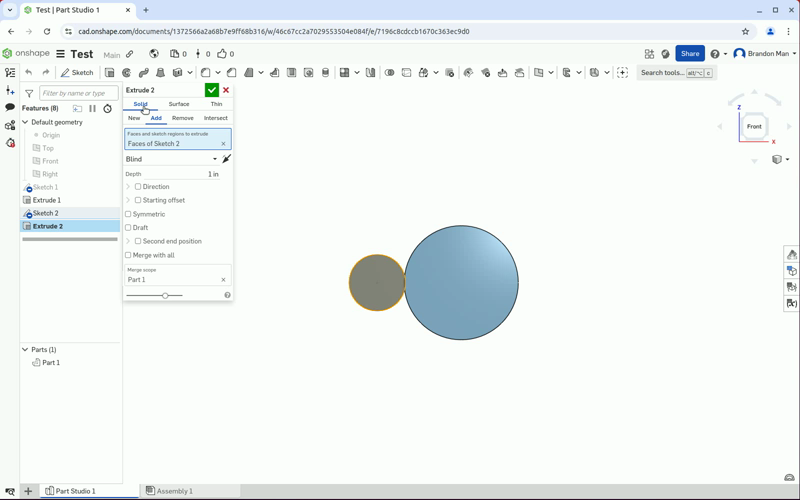
click(143, 106)
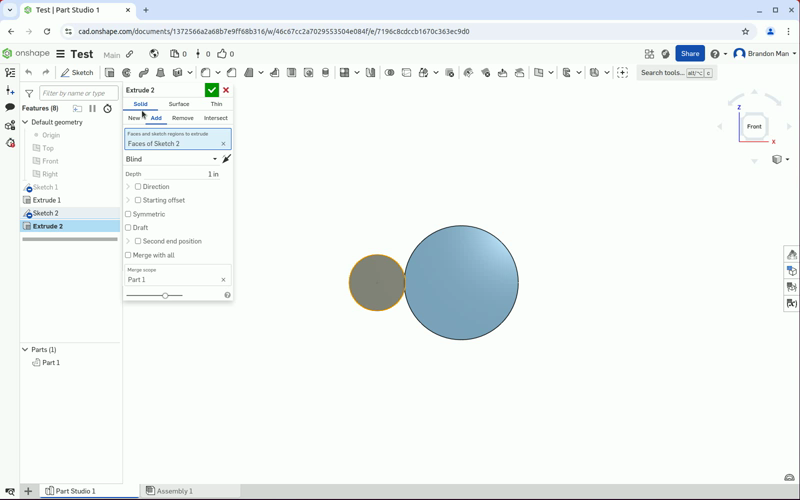
mouse_move(137, 120)
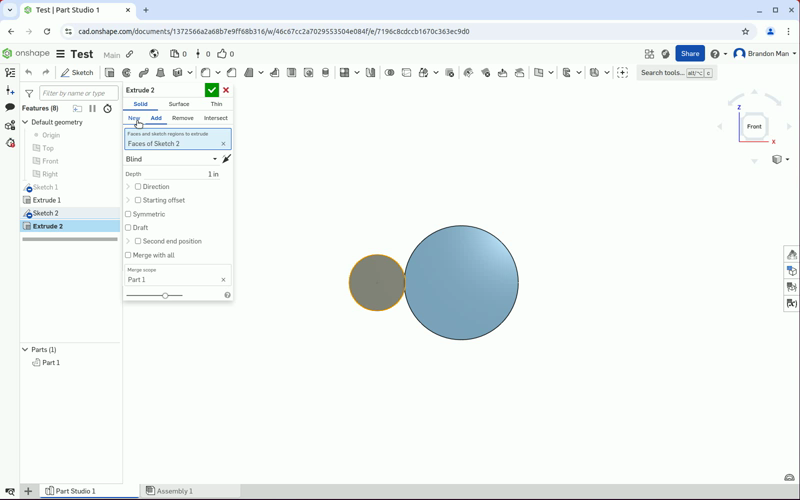
click(137, 120)
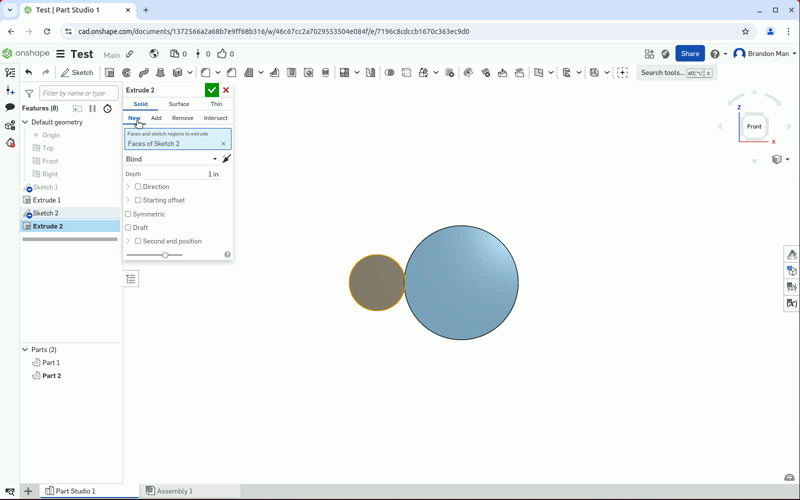
key(tab, 4)
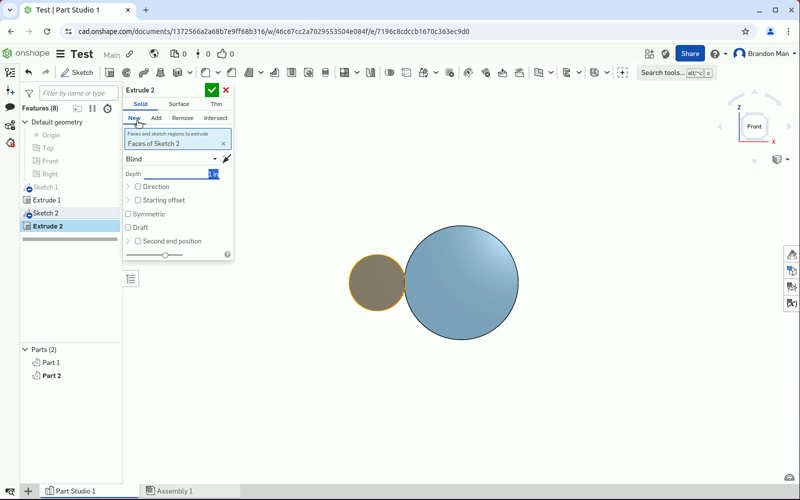
text(1.926)
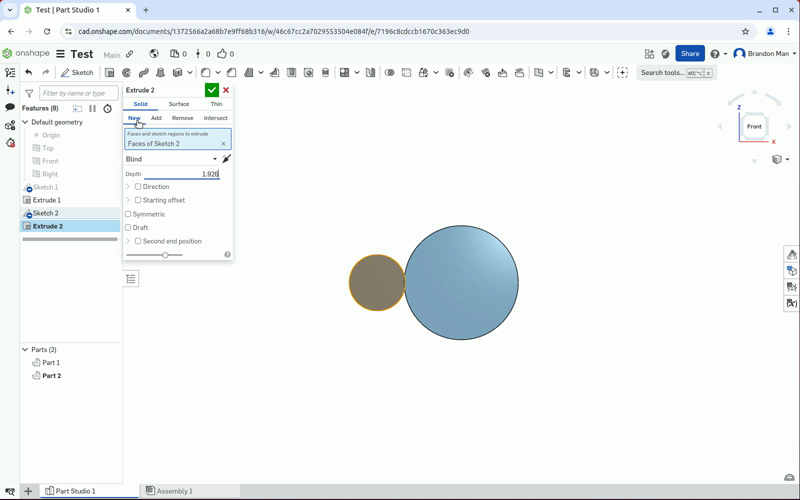
key(enter)
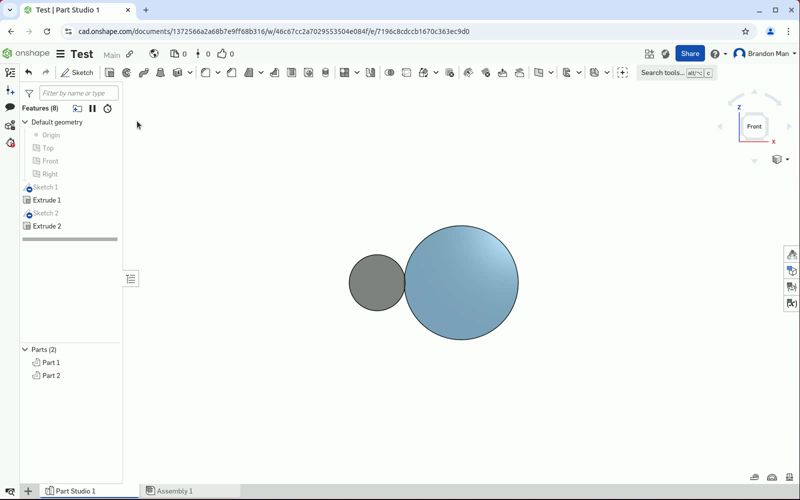
key(shift+h)
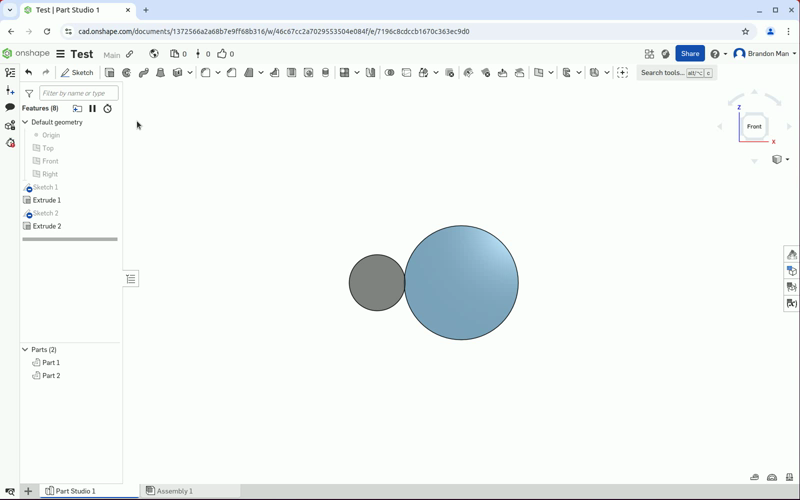
key(shift+h)
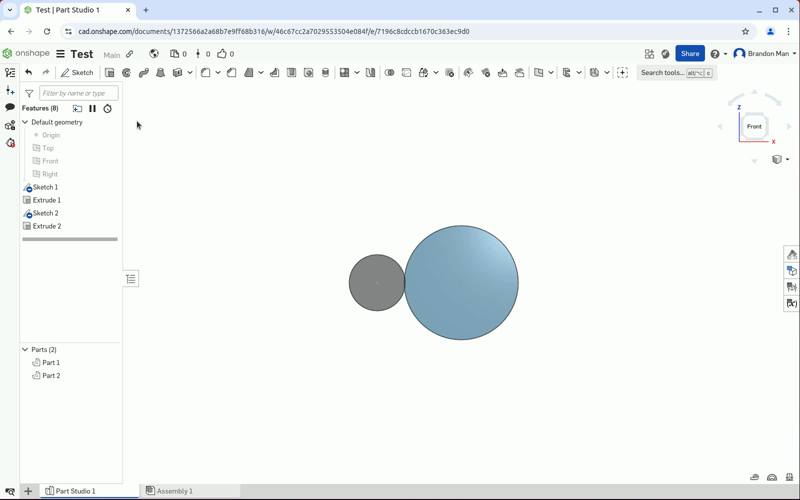
key(shift+7)
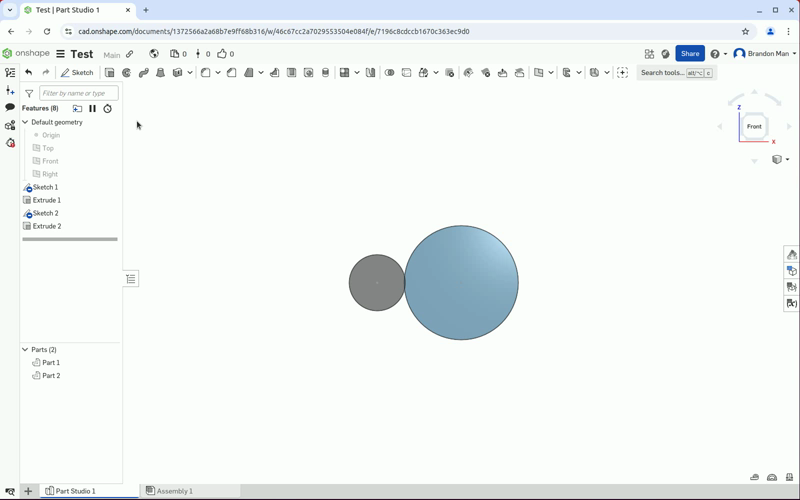
key(left, 2)
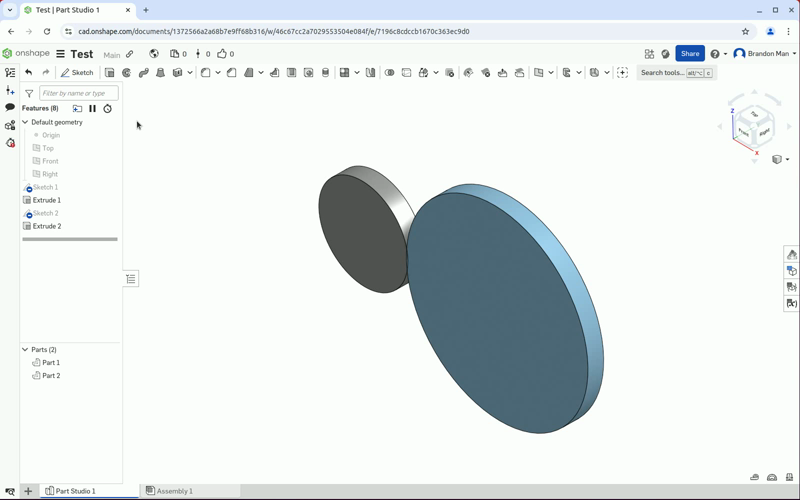
key(down, 2)
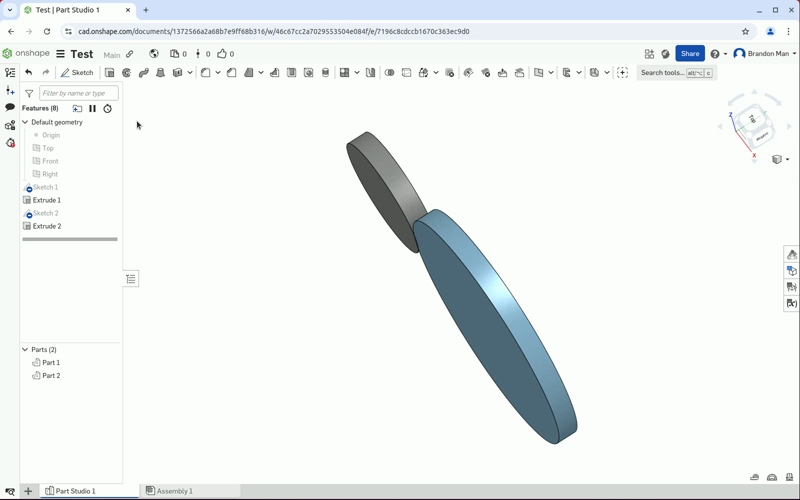
key(up, 2)
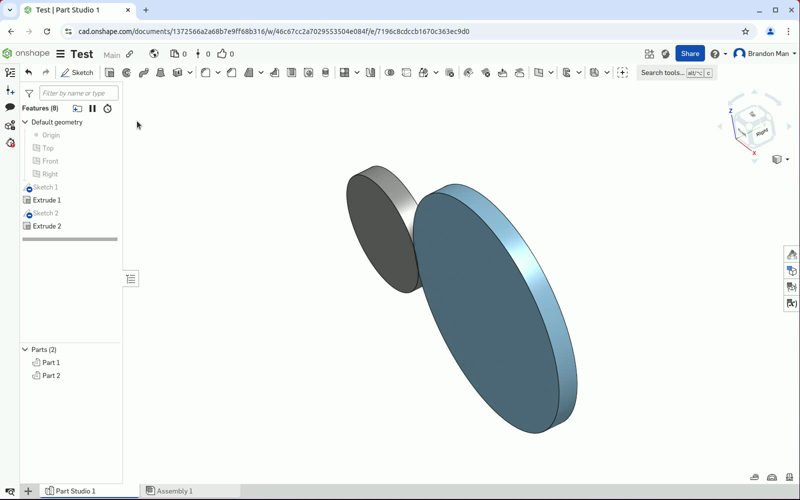
key(right, 2)
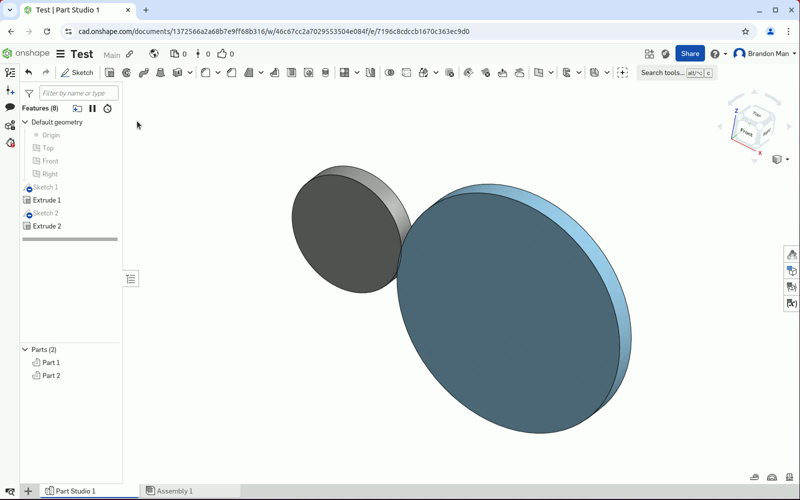
mouse_move(73, 189)
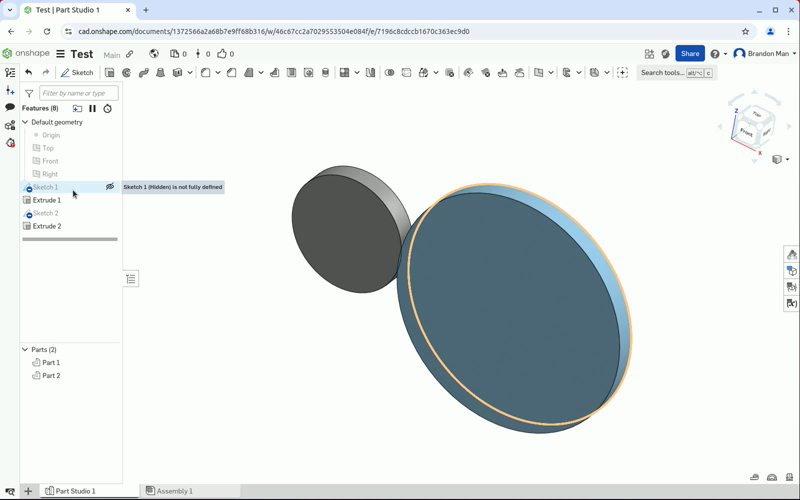
click(73, 189)